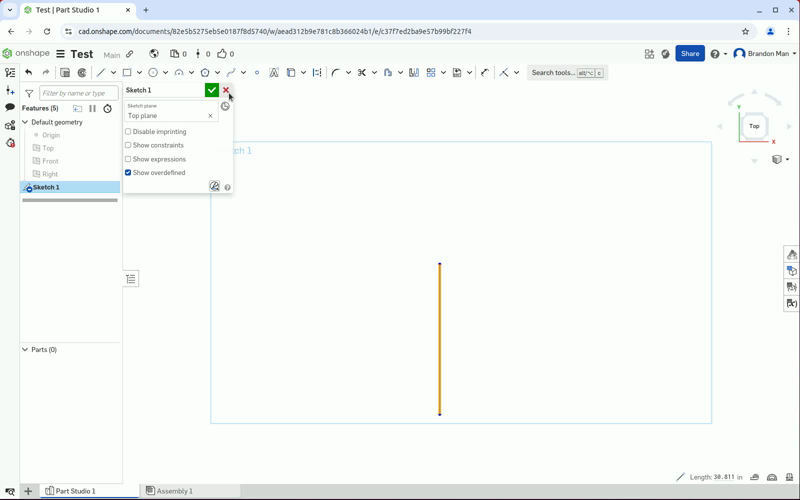
key(shift+h)
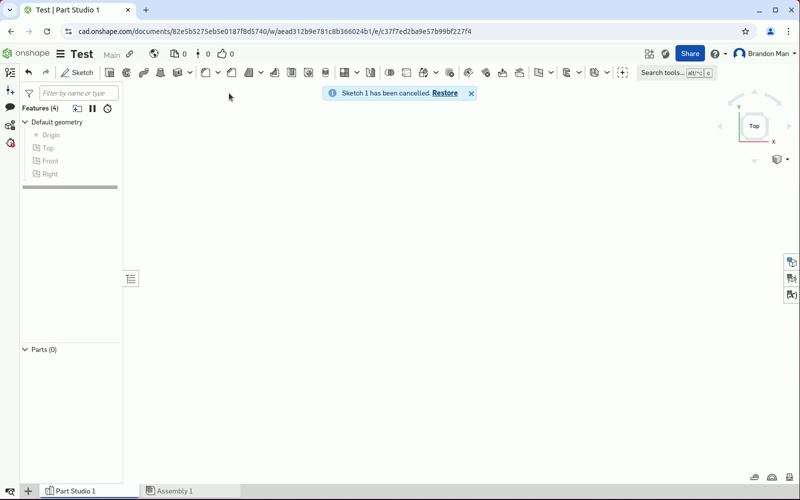
mouse_move(73, 352)
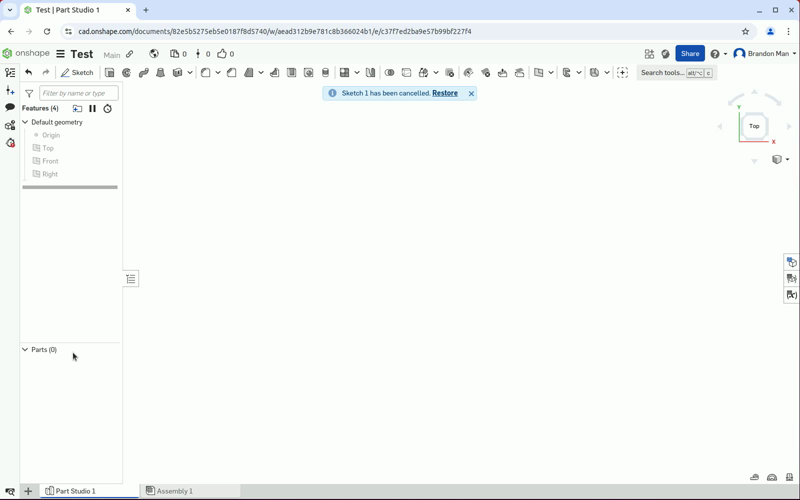
key(y)
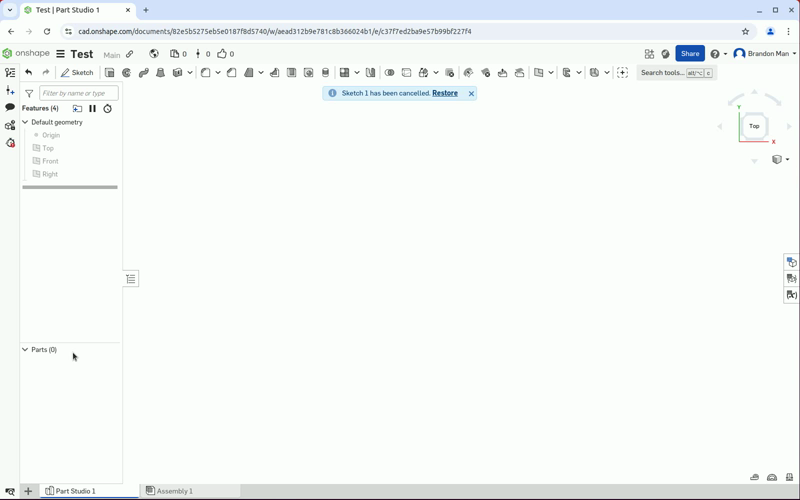
key(shift+p)
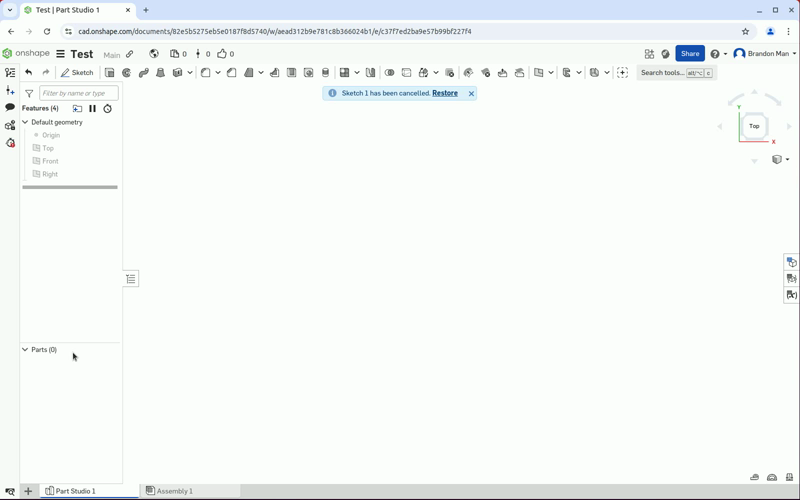
key(space)
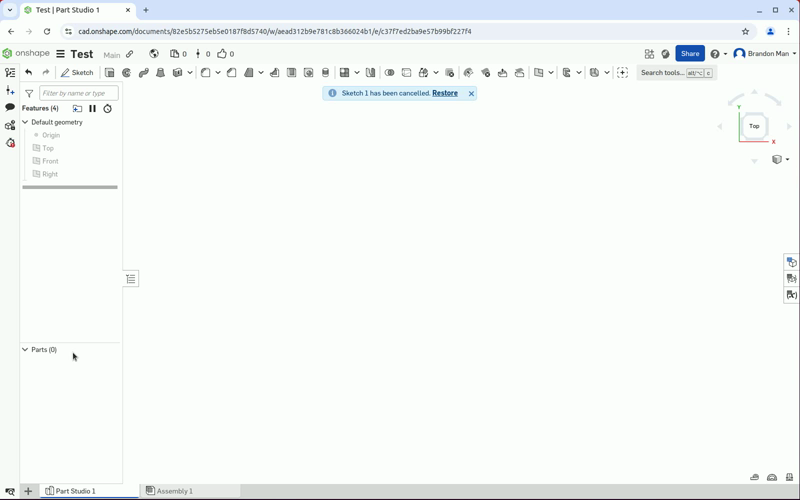
key_down(shift)
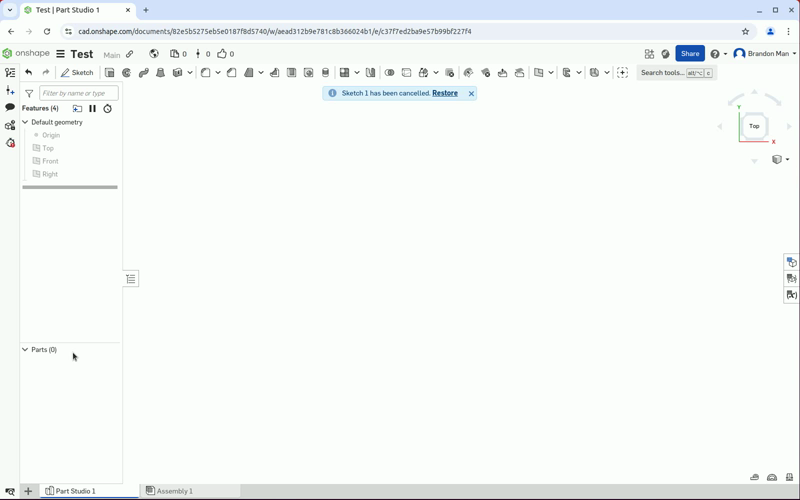
key(up)
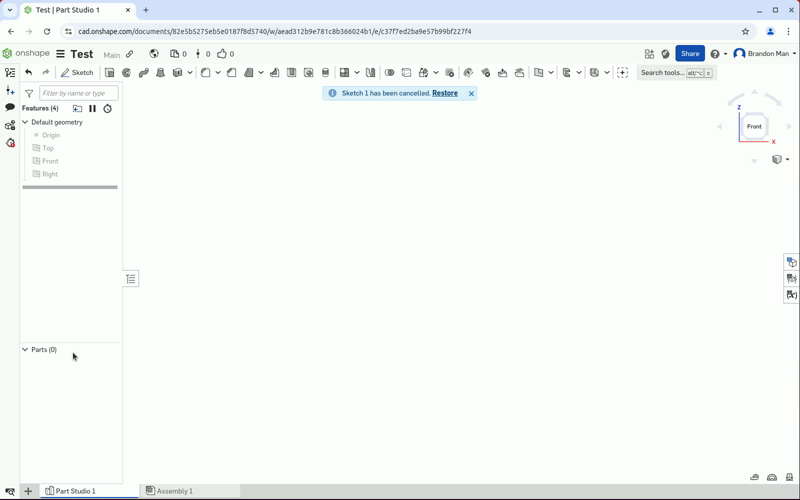
key_up(shift)
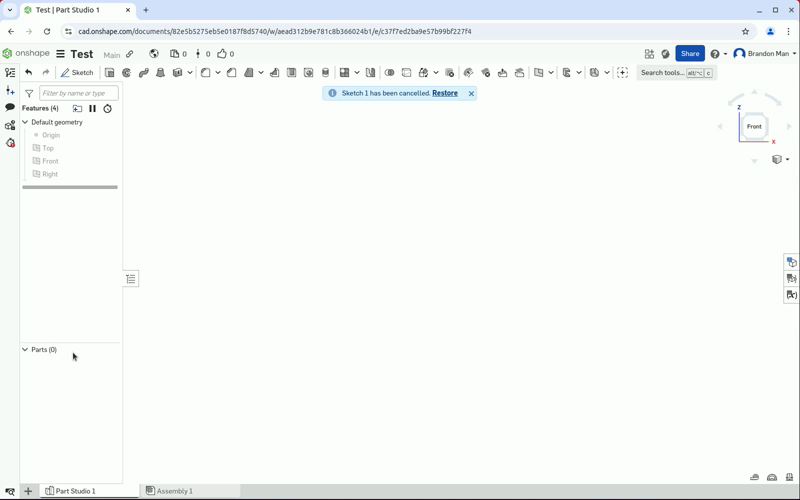
mouse_move(73, 352)
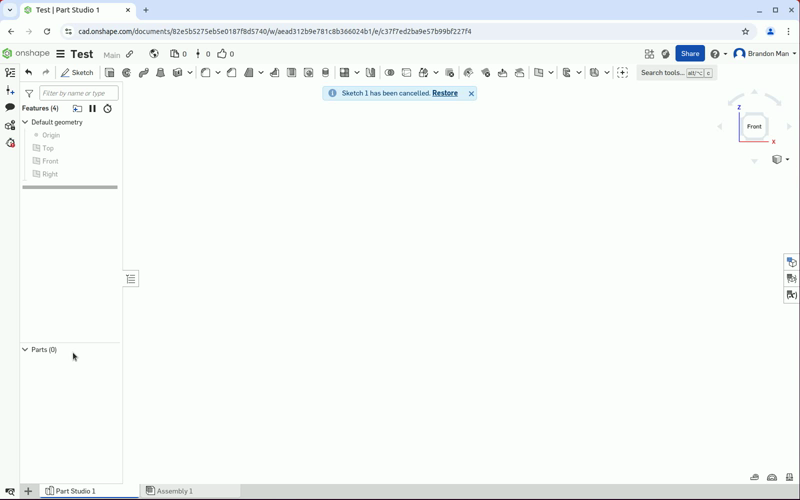
key(shift+y)
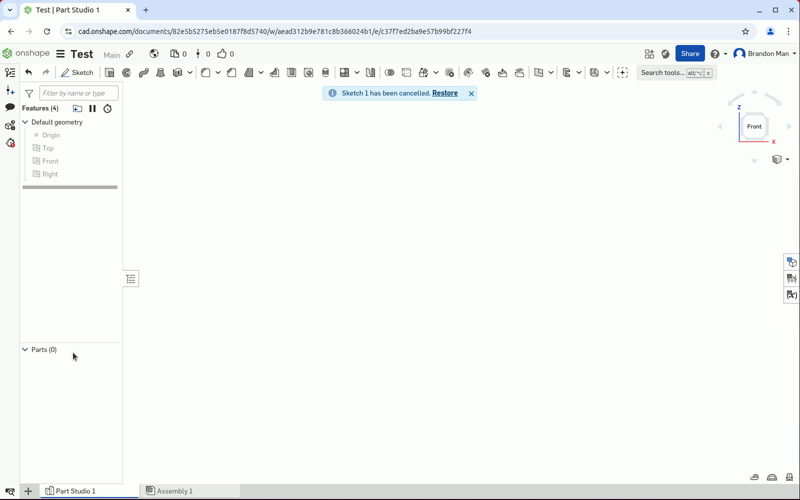
key(shift+s)
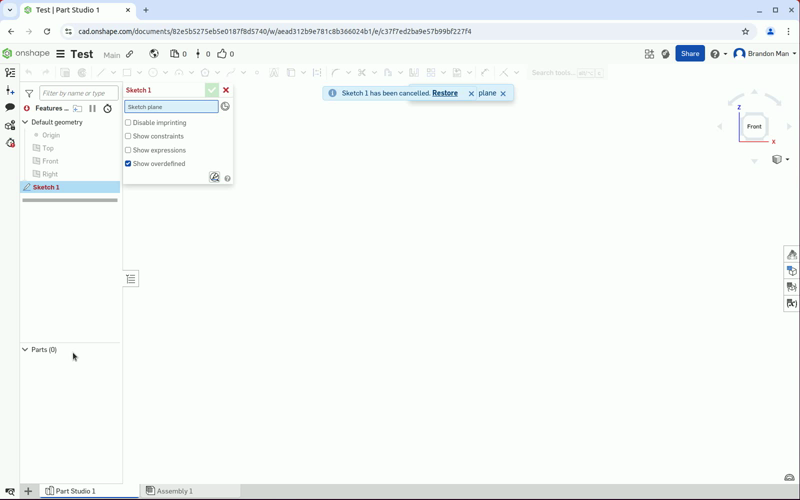
mouse_move(73, 163)
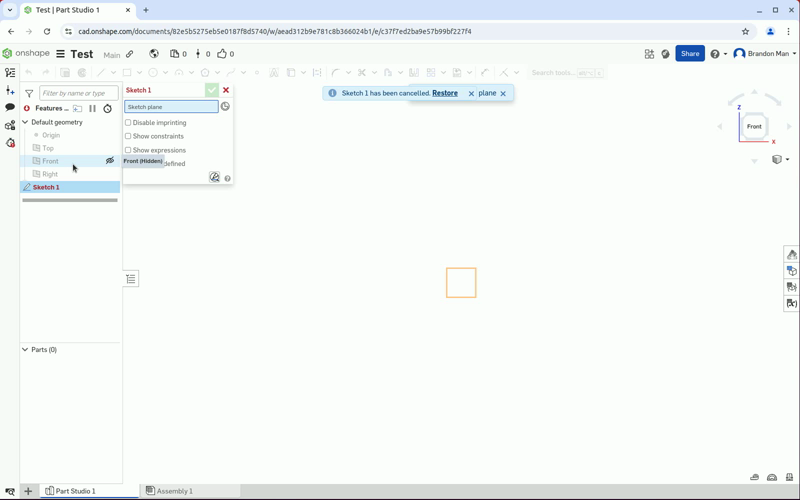
click(73, 163)
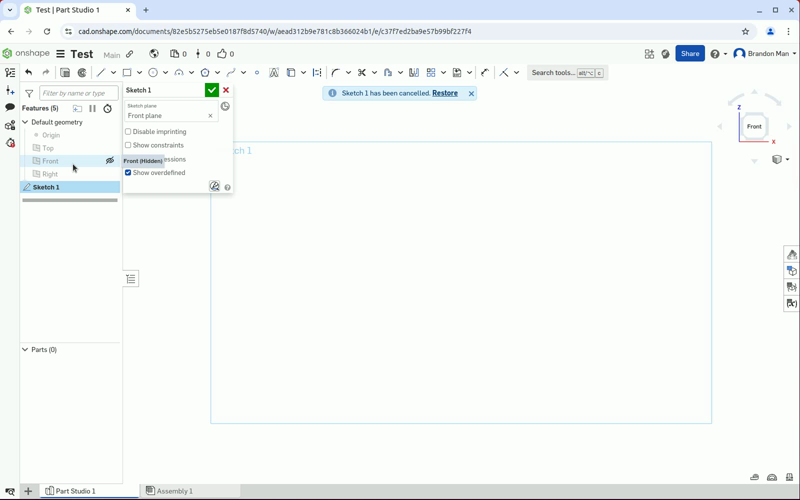
mouse_move(73, 352)
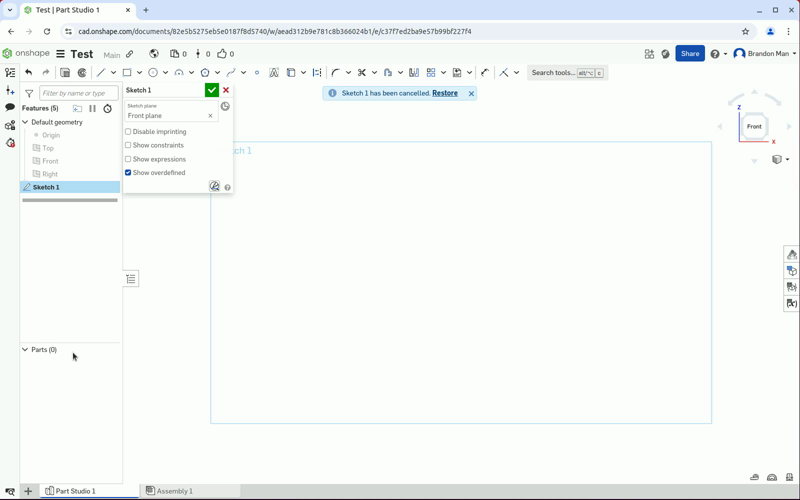
key(y)
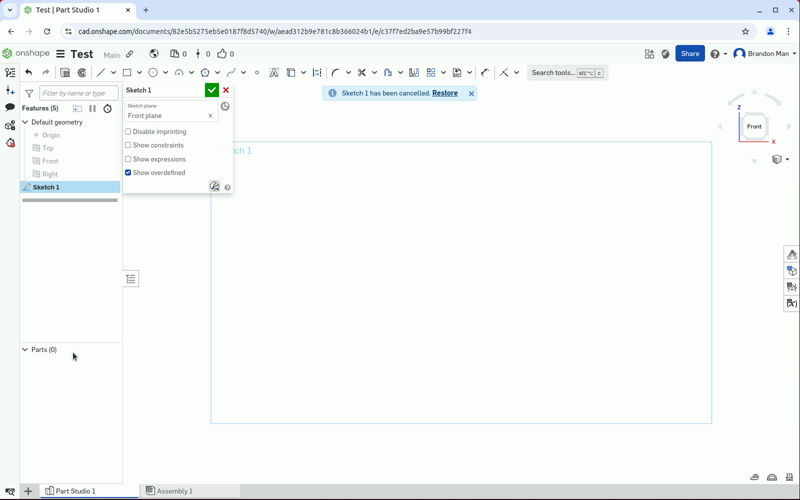
key(c)
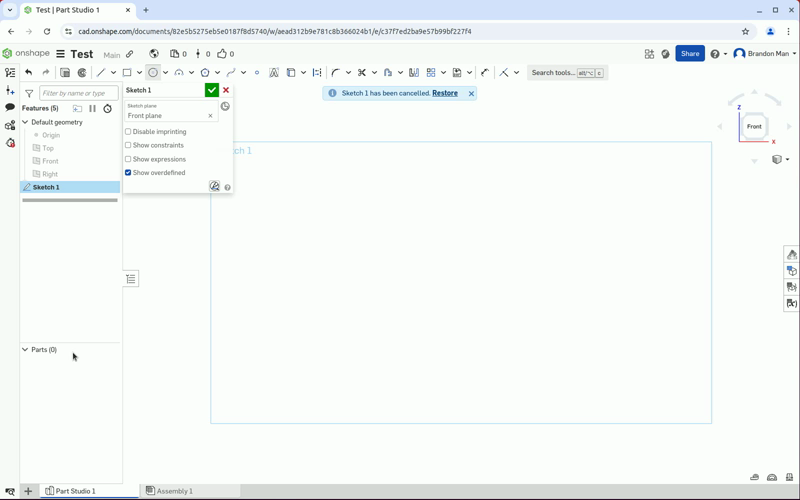
key_down(shift)
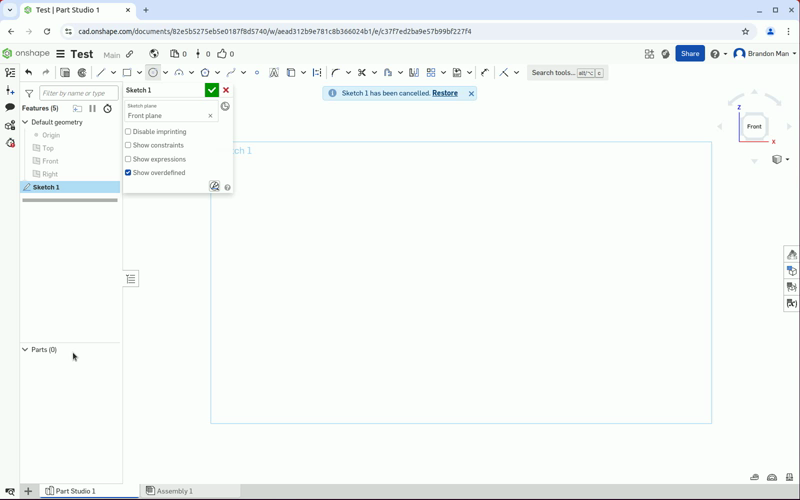
mouse_move(461, 282)
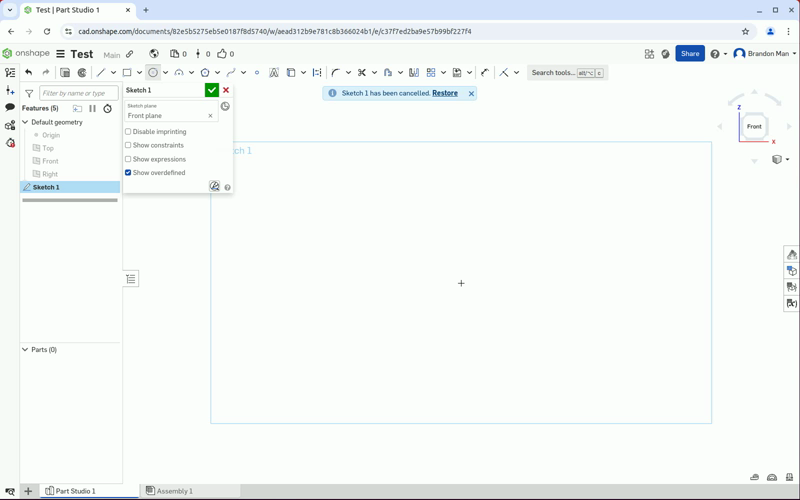
click(461, 282)
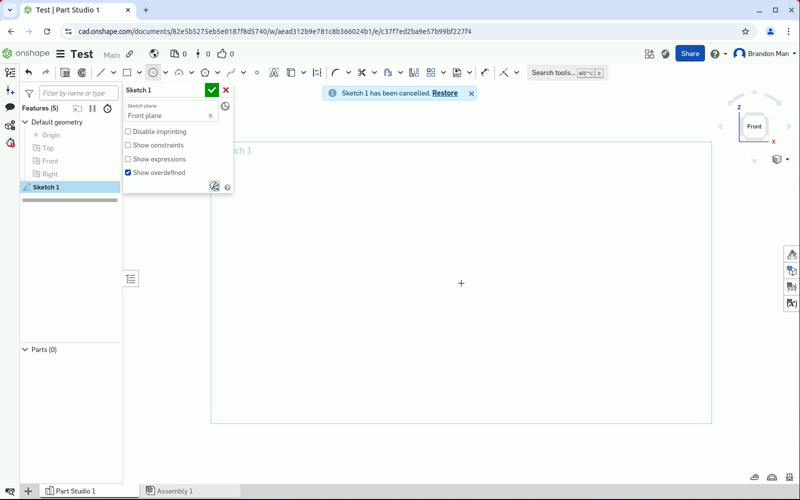
key_up(shift)
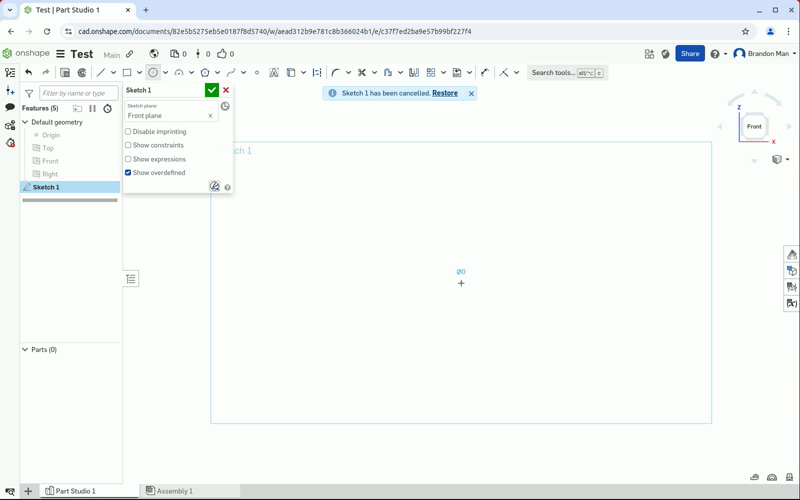
mouse_move(574, 282)
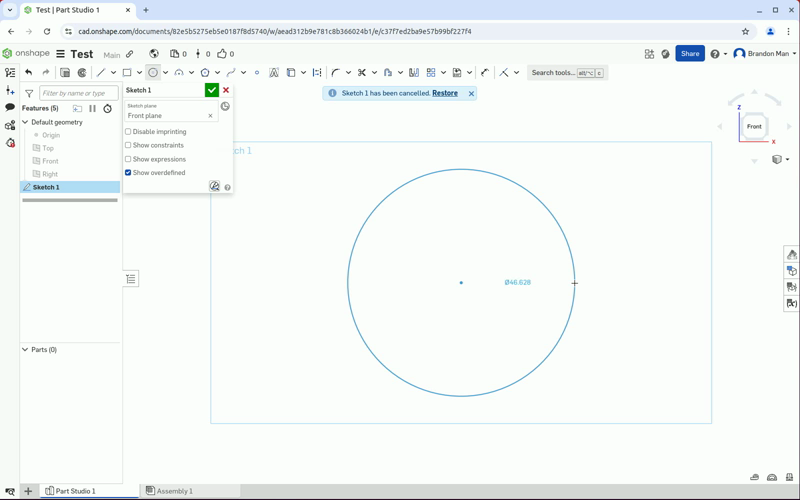
click(574, 282)
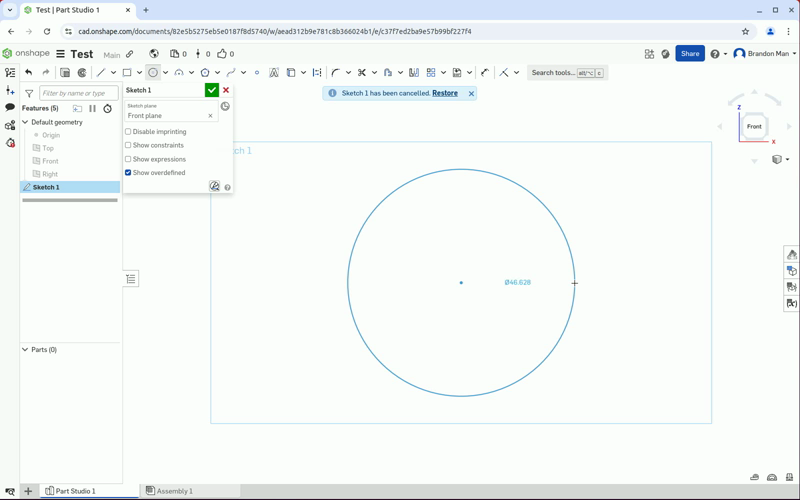
key(esc)
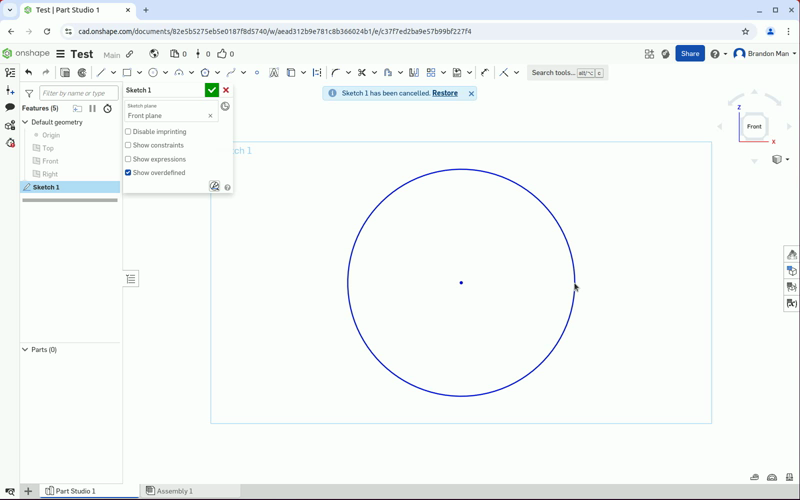
mouse_move(381, 277)
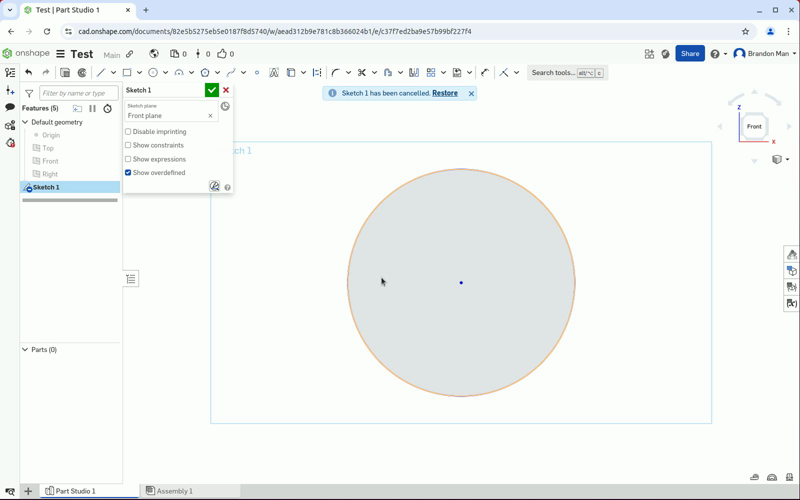
click(381, 277)
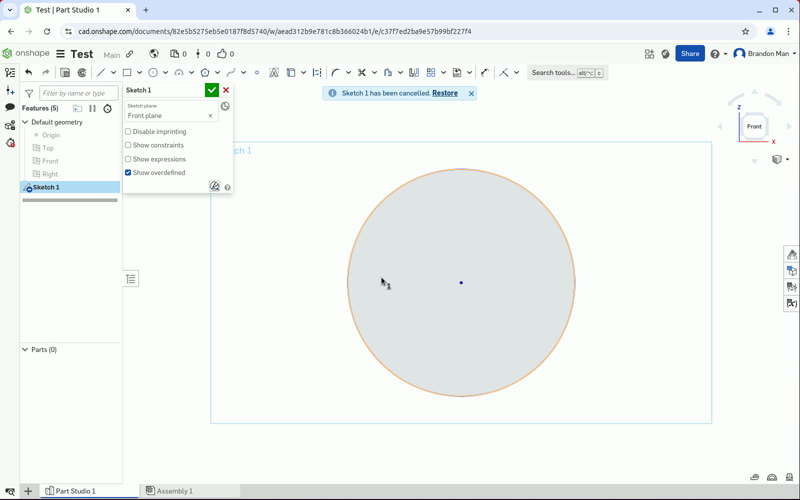
mouse_move(73, 352)
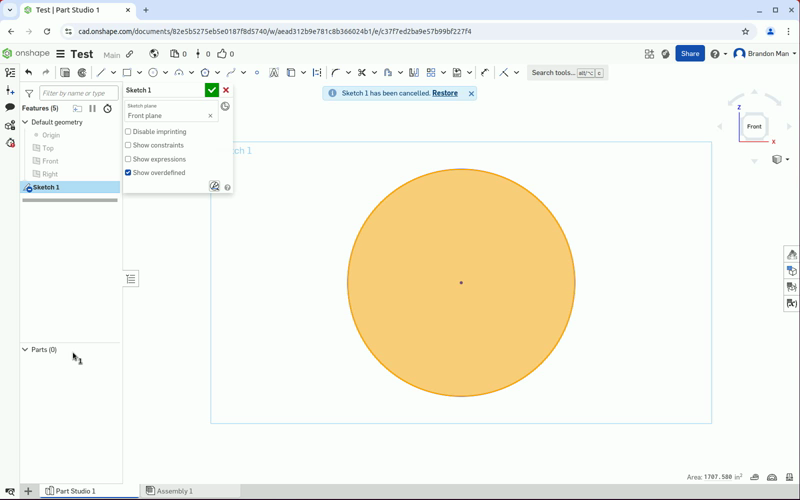
key(shift+y)
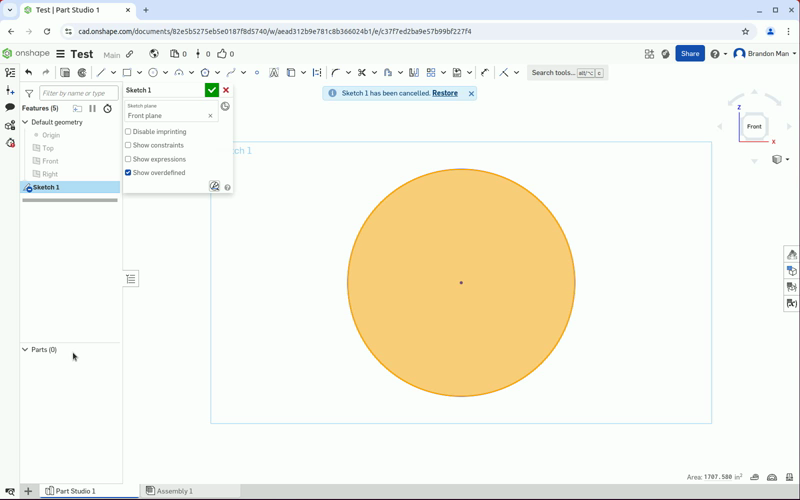
key(shift+e)
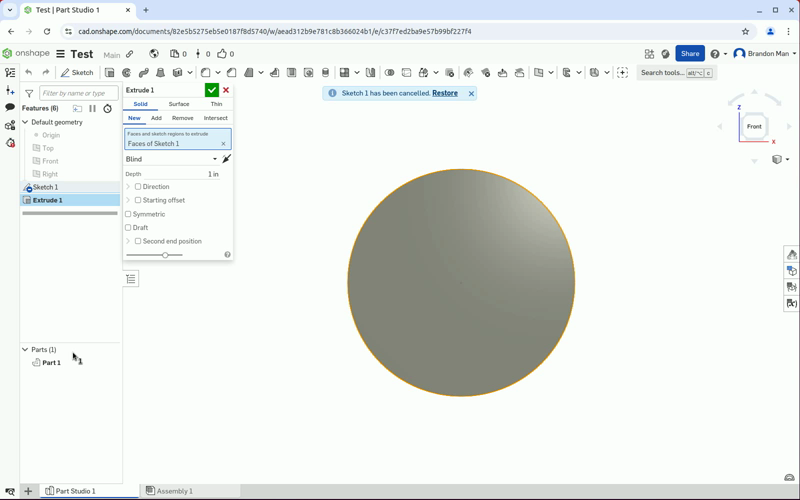
mouse_move(143, 106)
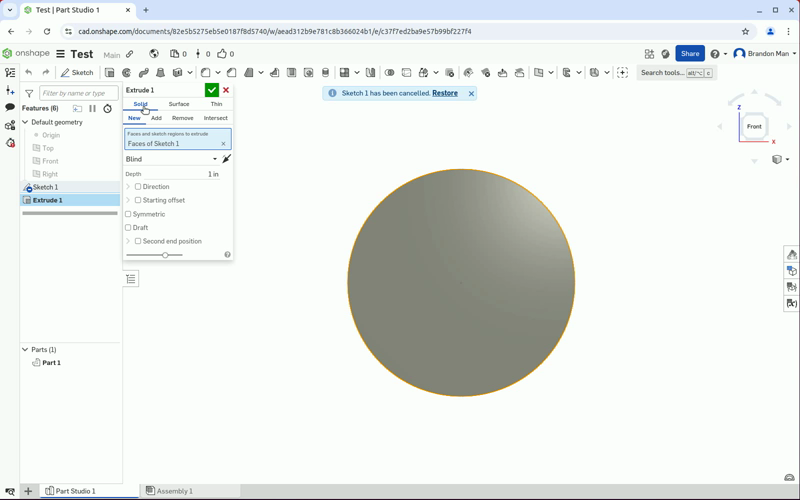
click(143, 106)
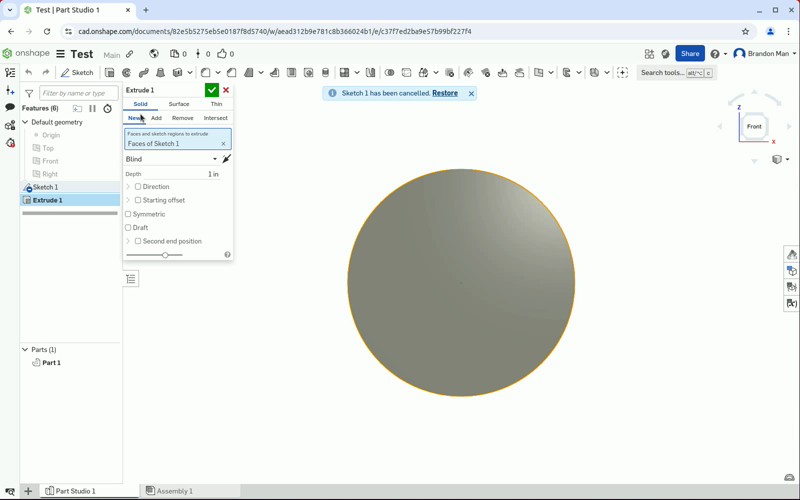
mouse_move(137, 120)
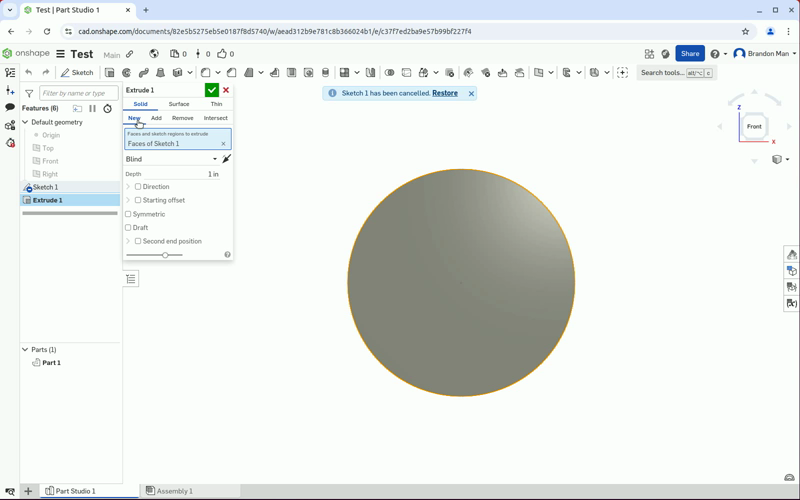
click(137, 120)
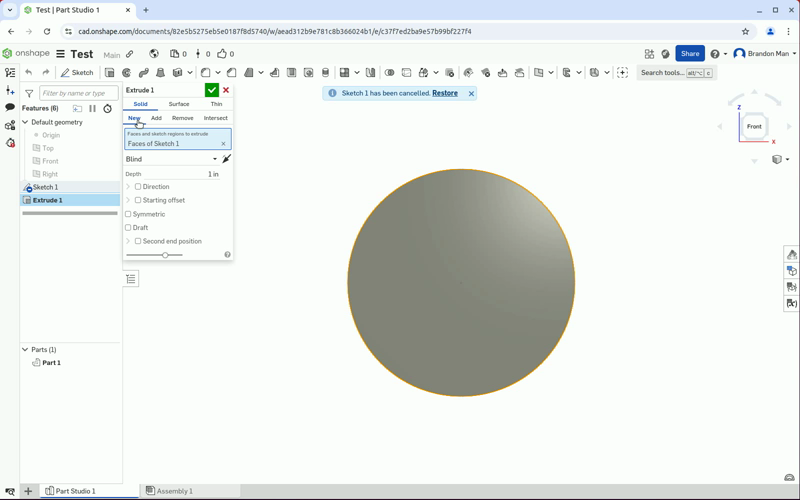
key(tab, 4)
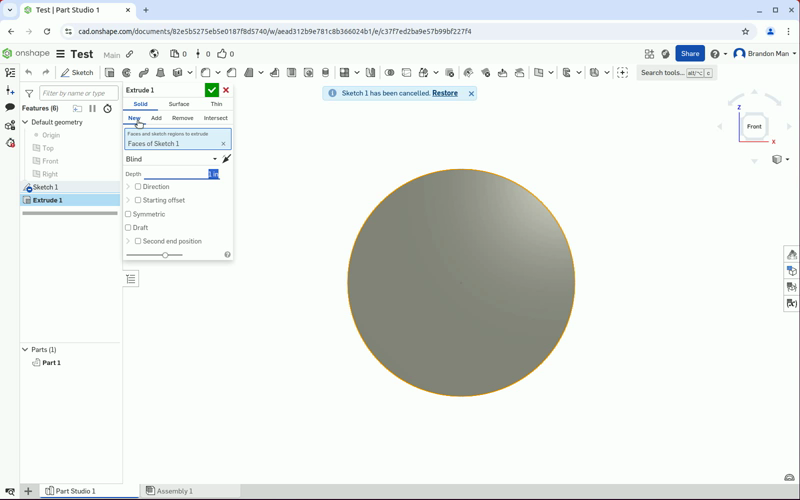
text(8.425)
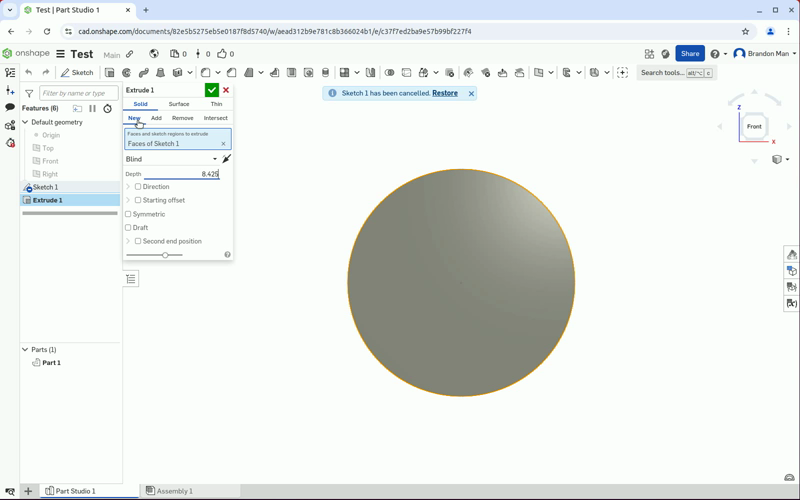
key(enter)
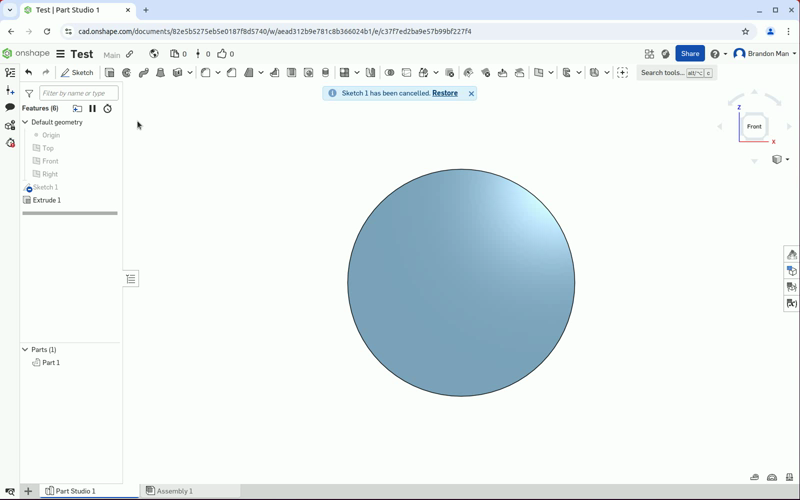
key(shift+h)
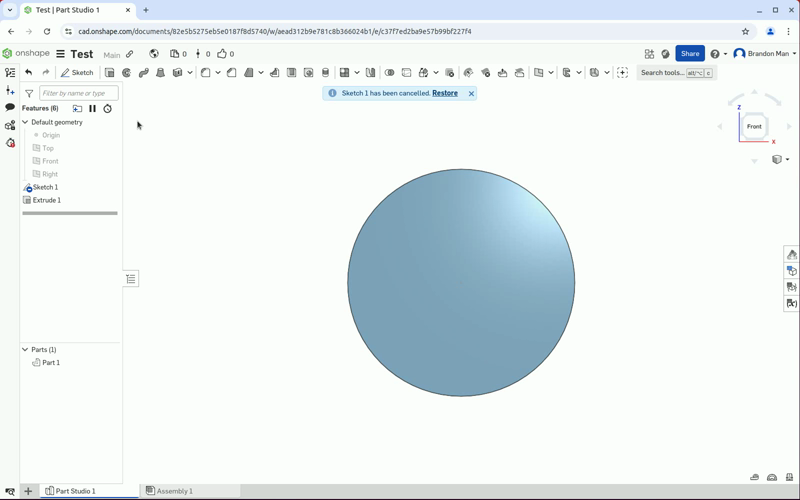
key(shift+h)
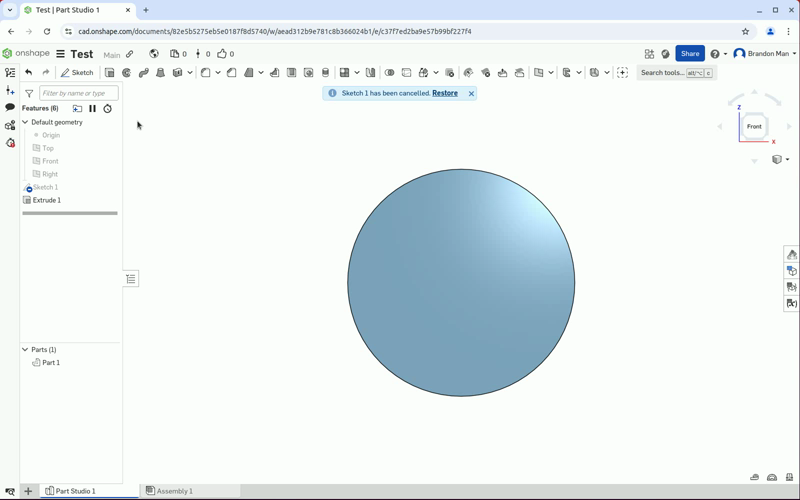
mouse_move(73, 189)
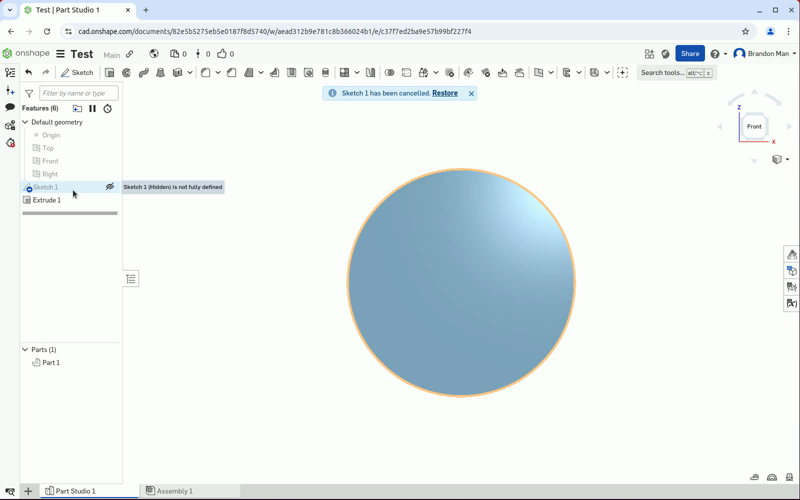
click(73, 189)
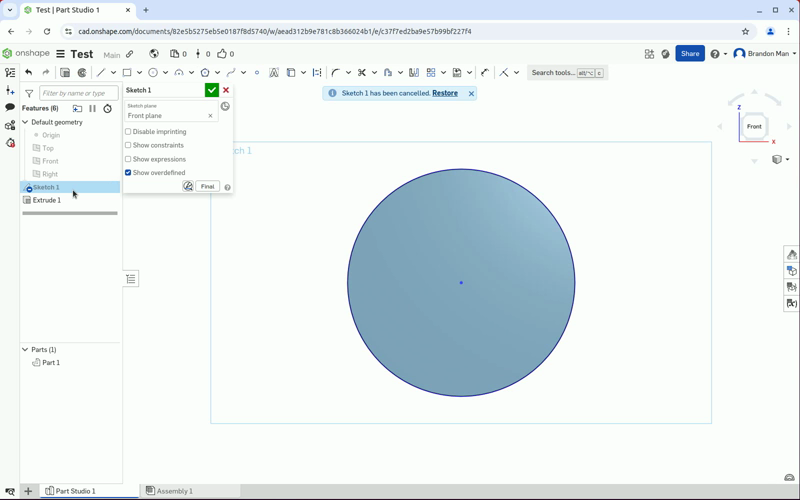
mouse_move(229, 92)
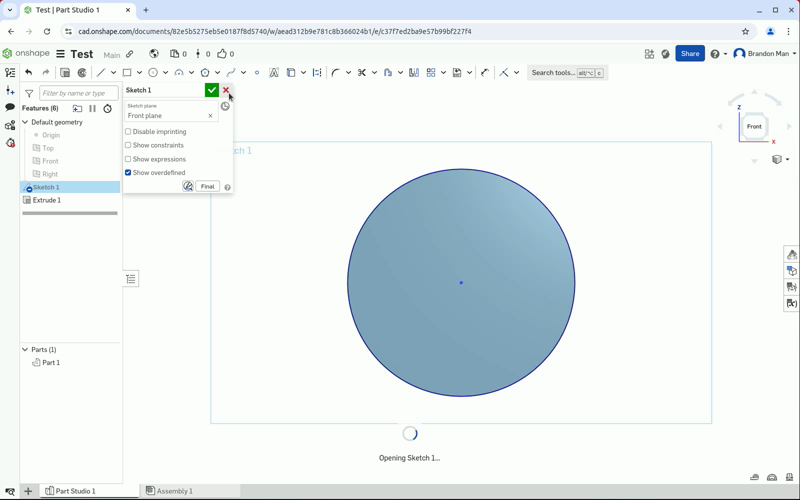
click(229, 92)
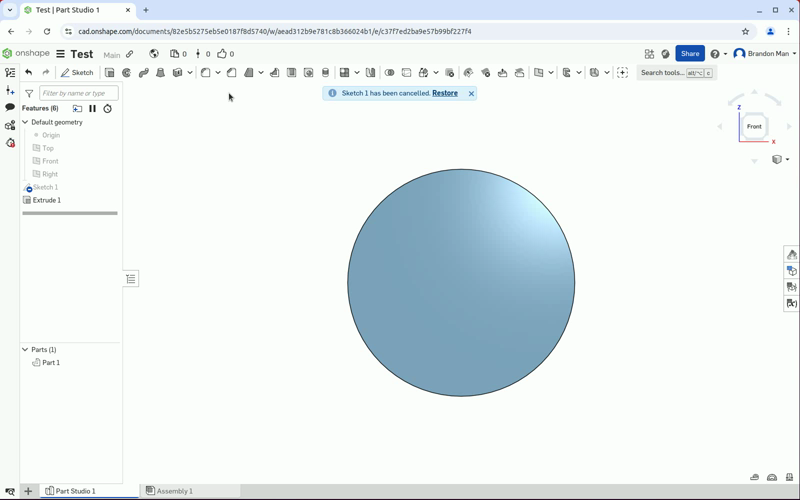
mouse_move(541, 75)
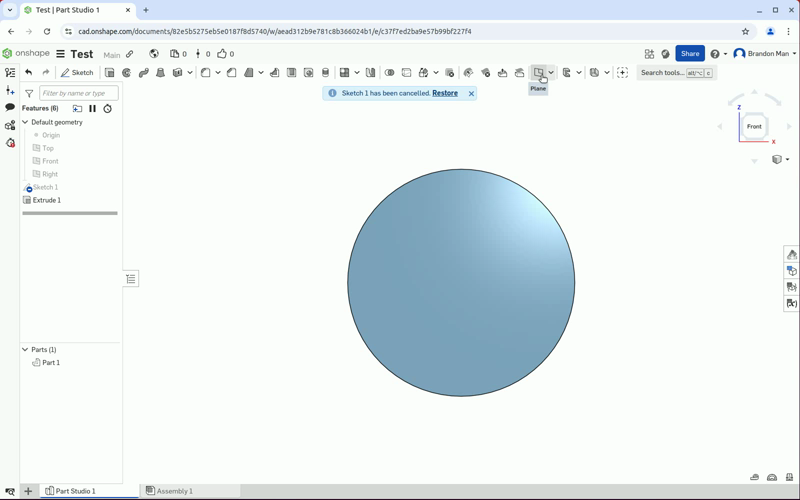
click(541, 75)
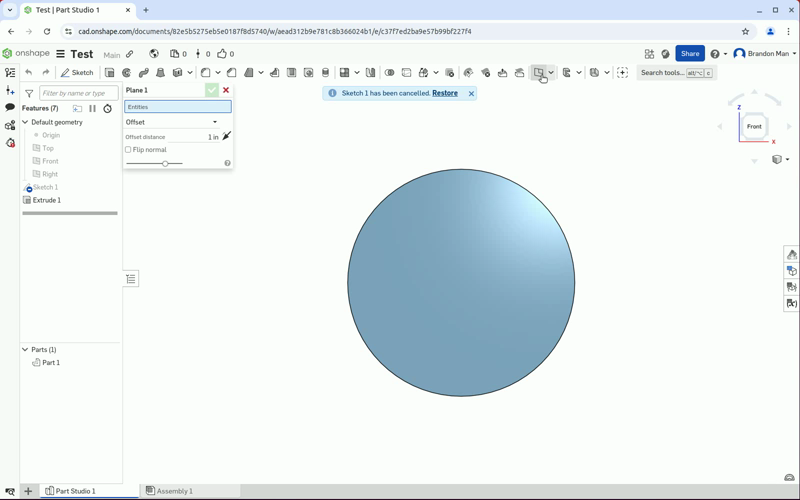
mouse_move(73, 163)
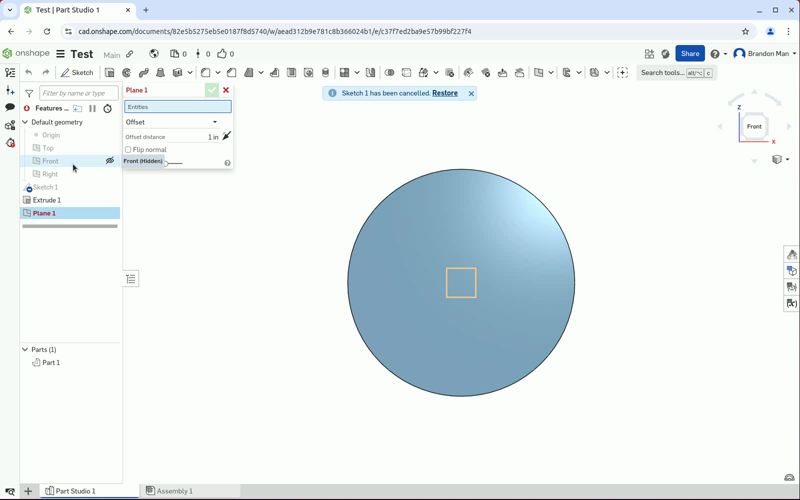
click(73, 163)
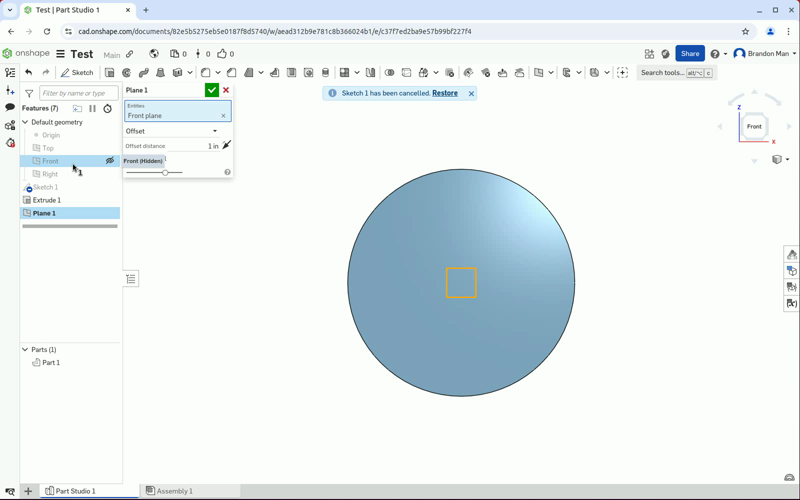
key(tab, 2)
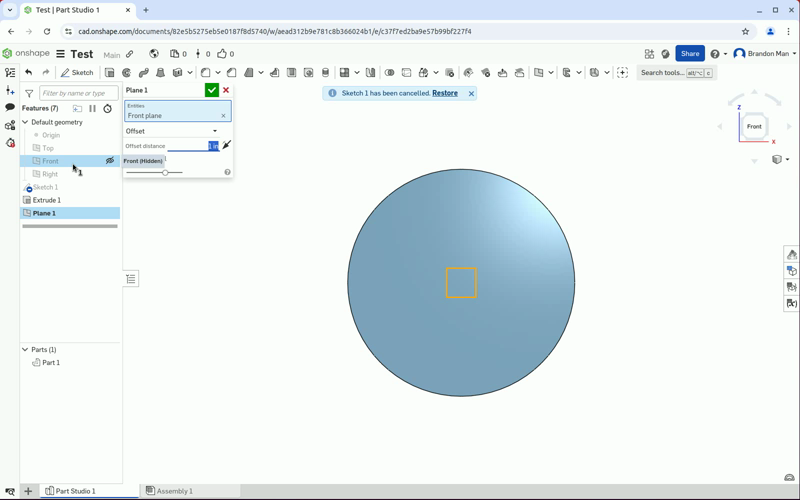
text(8.411)
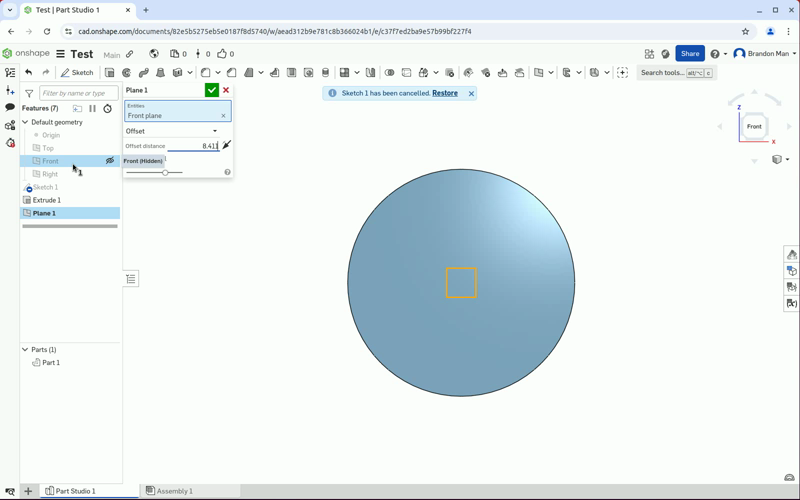
key(enter, 2)
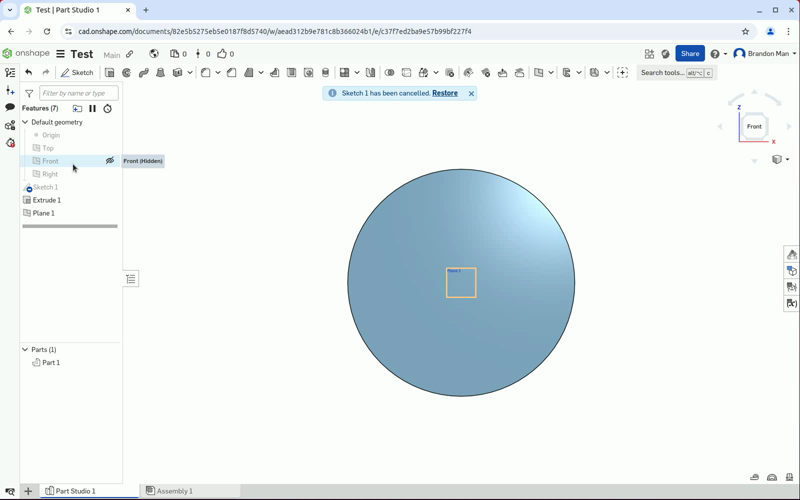
key(shift+s)
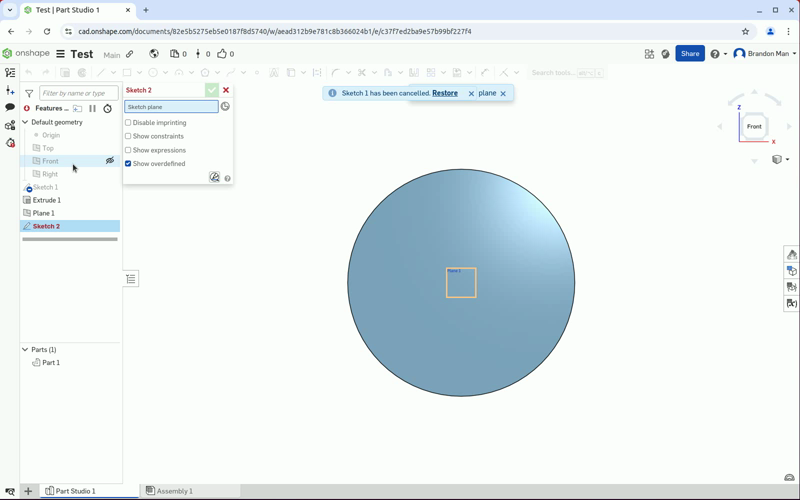
mouse_move(73, 215)
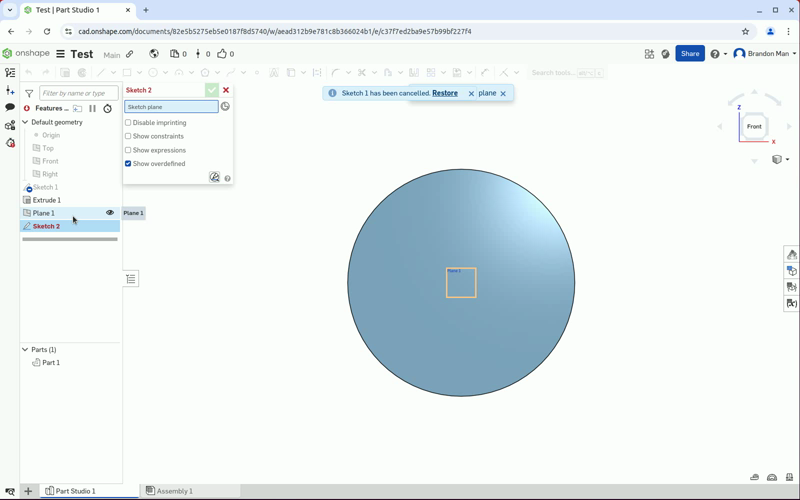
click(73, 215)
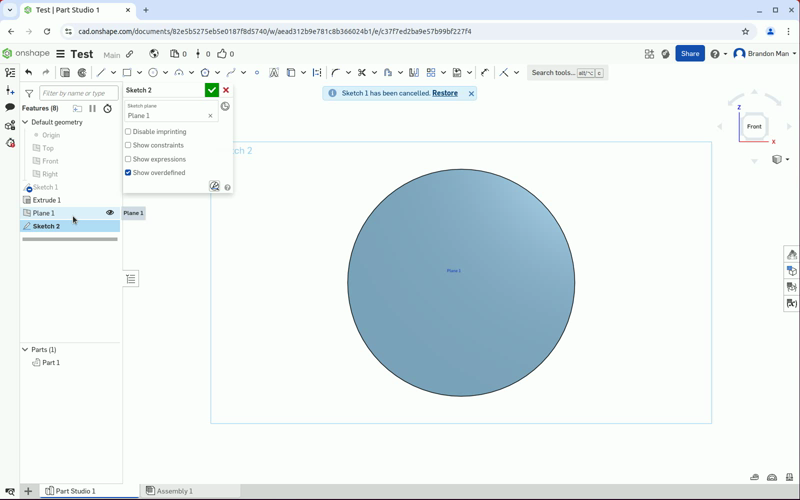
mouse_move(73, 352)
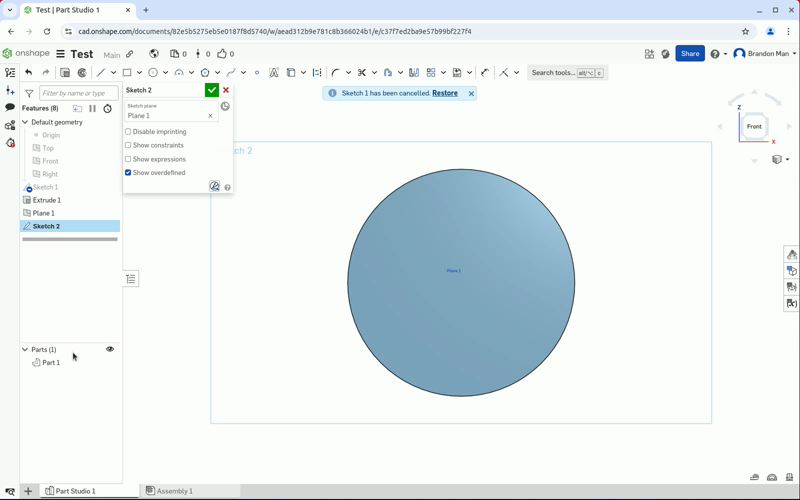
key(y)
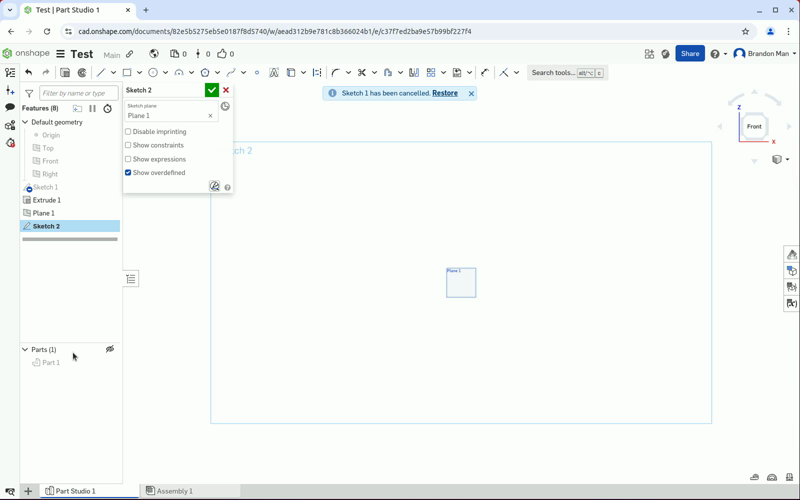
key(c)
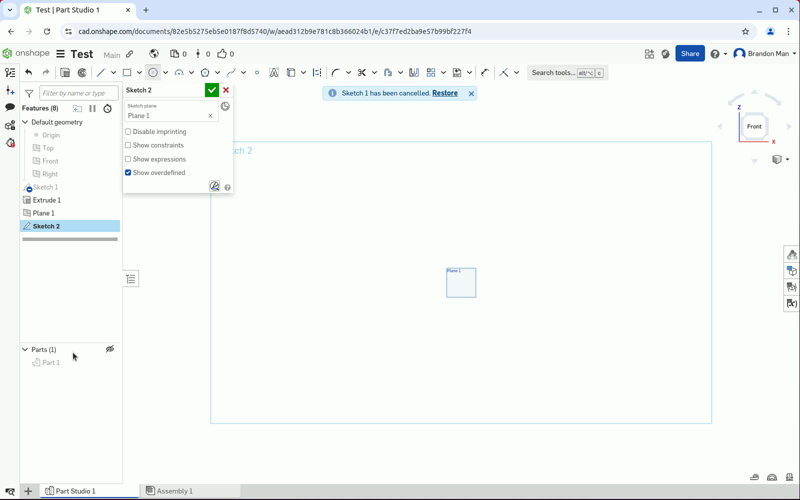
key_down(shift)
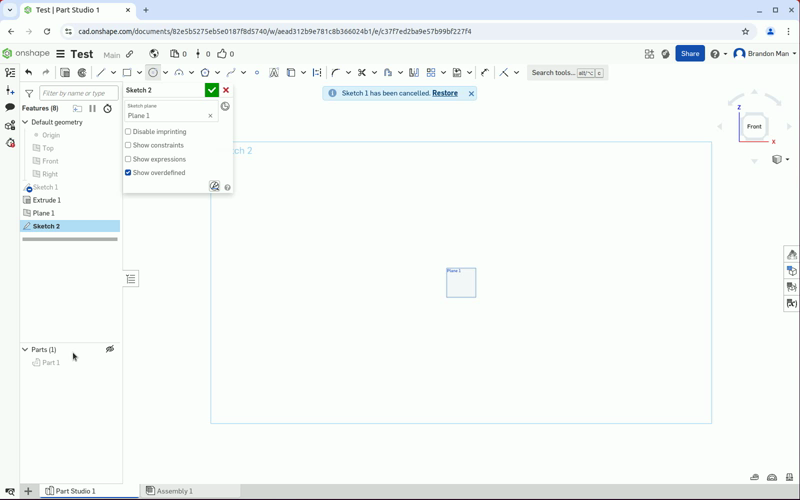
mouse_move(461, 282)
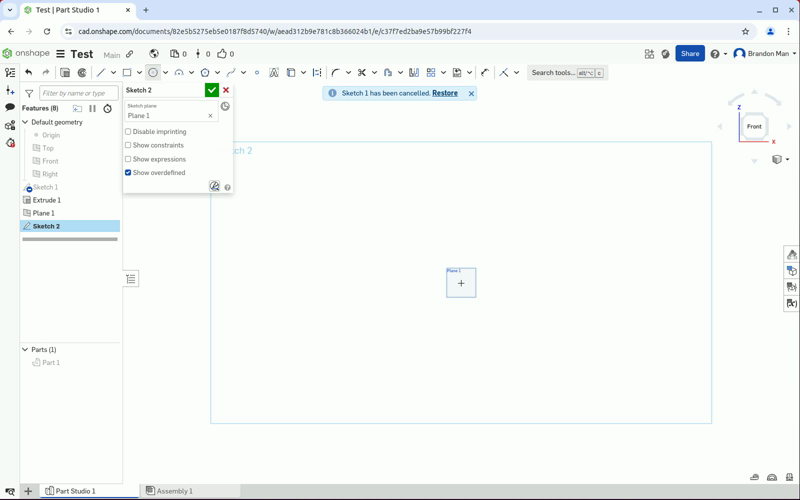
click(461, 282)
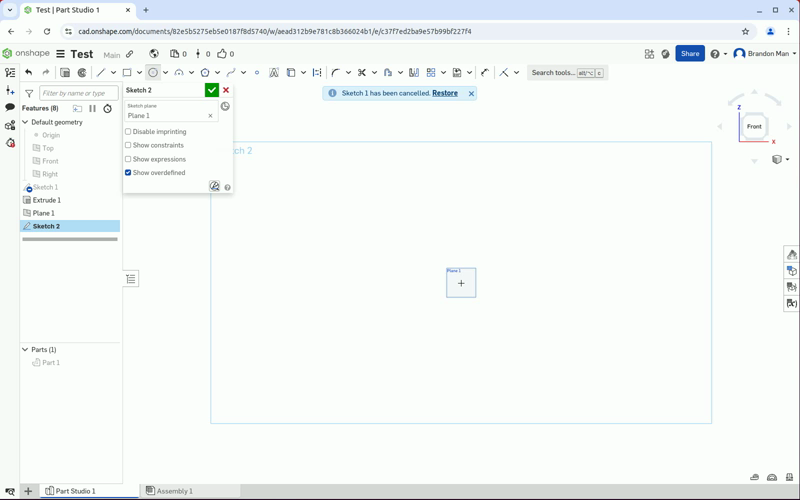
key_up(shift)
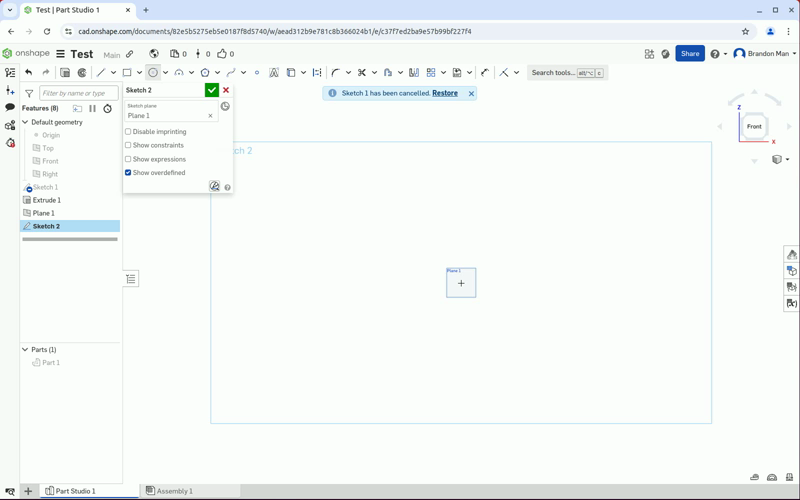
mouse_move(564, 282)
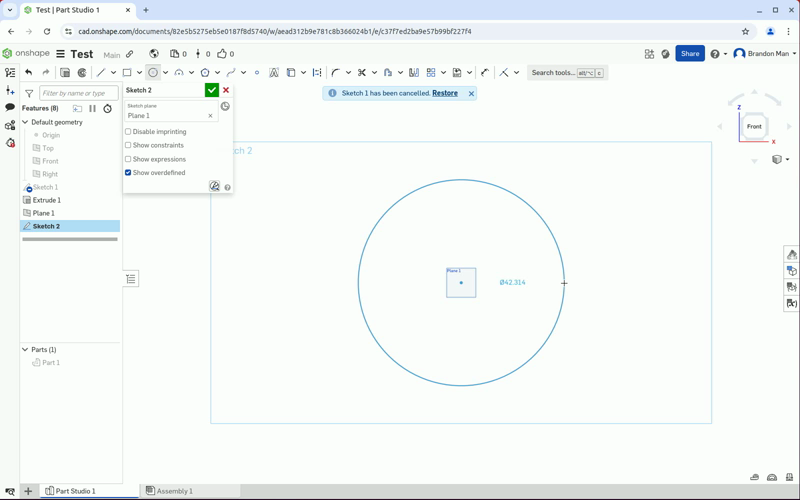
click(564, 282)
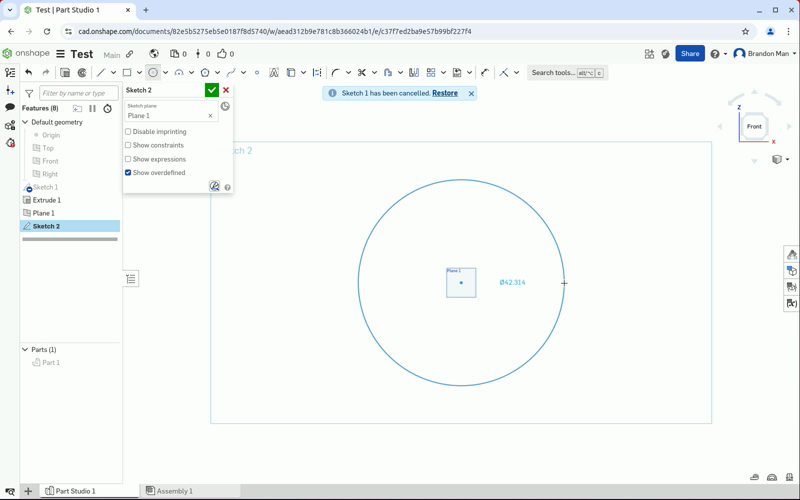
key(esc)
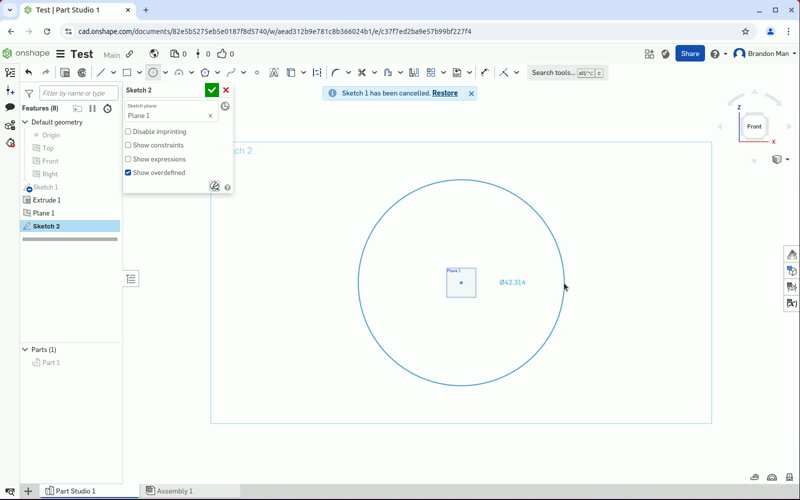
mouse_move(527, 288)
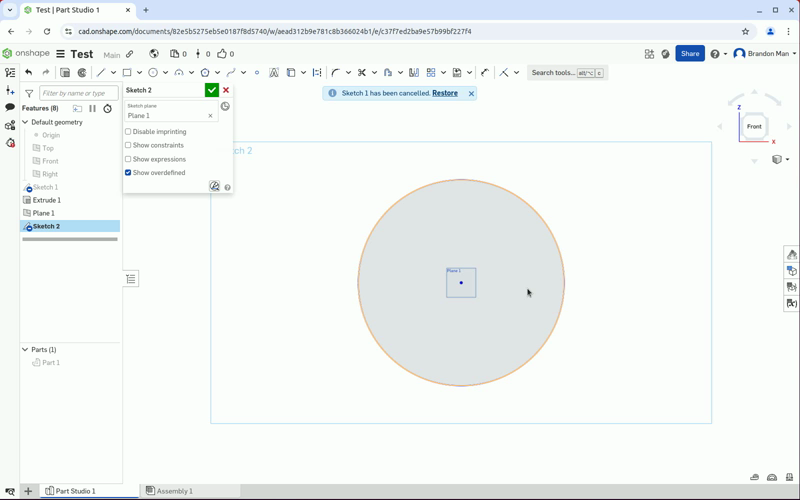
click(527, 288)
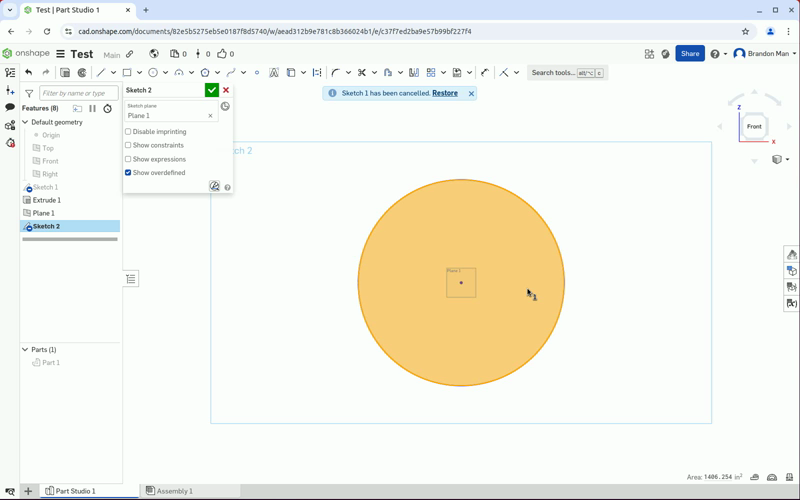
mouse_move(73, 352)
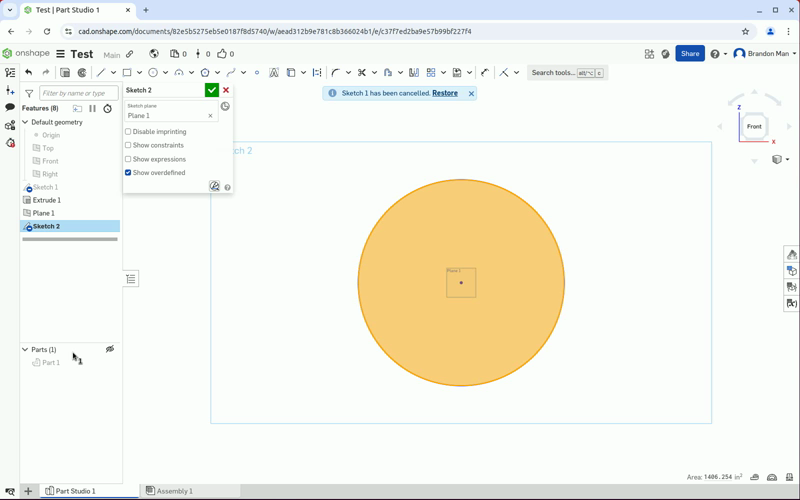
key(shift+y)
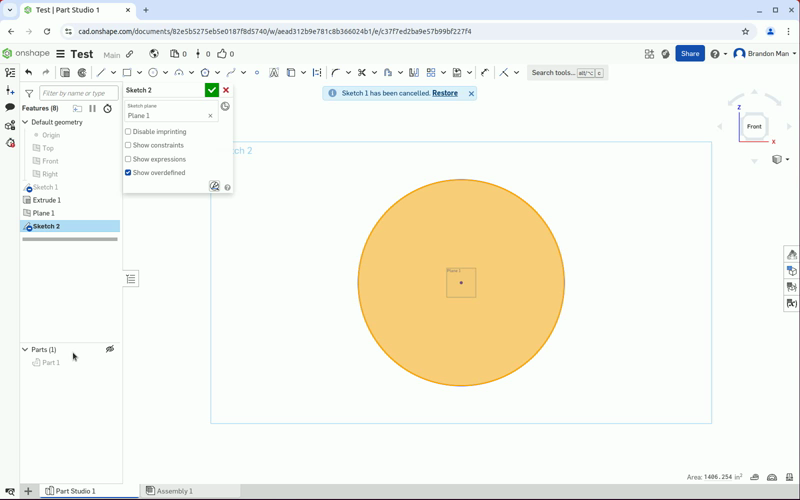
key(shift+e)
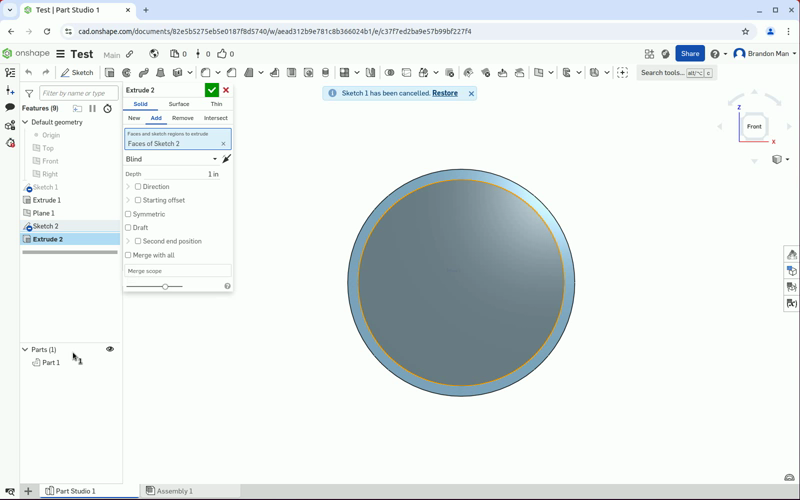
mouse_move(143, 106)
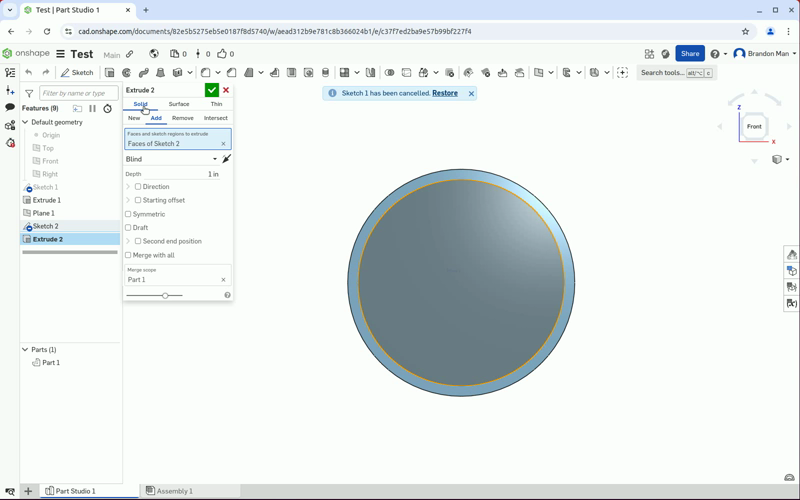
click(143, 106)
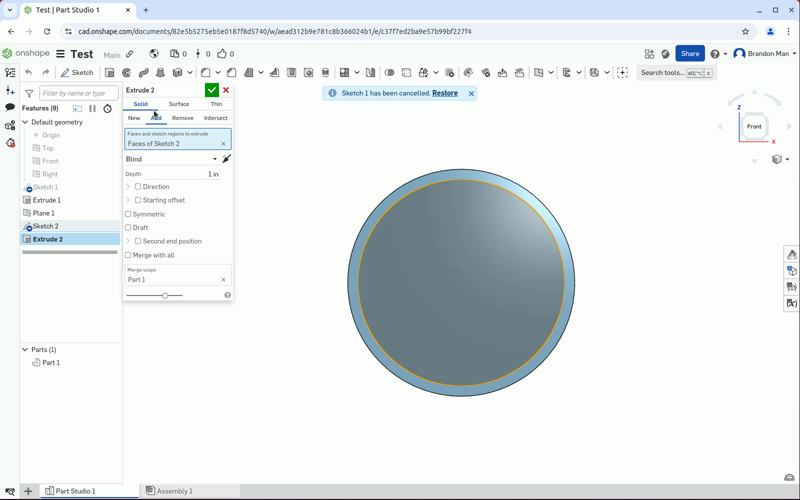
mouse_move(186, 120)
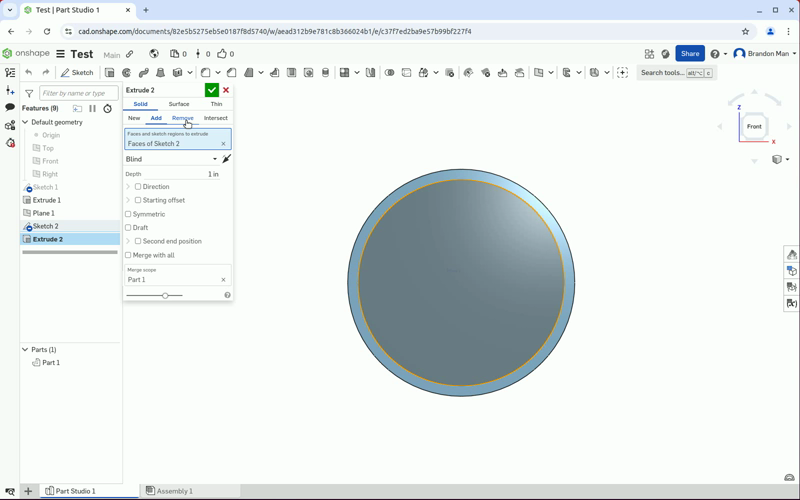
click(186, 120)
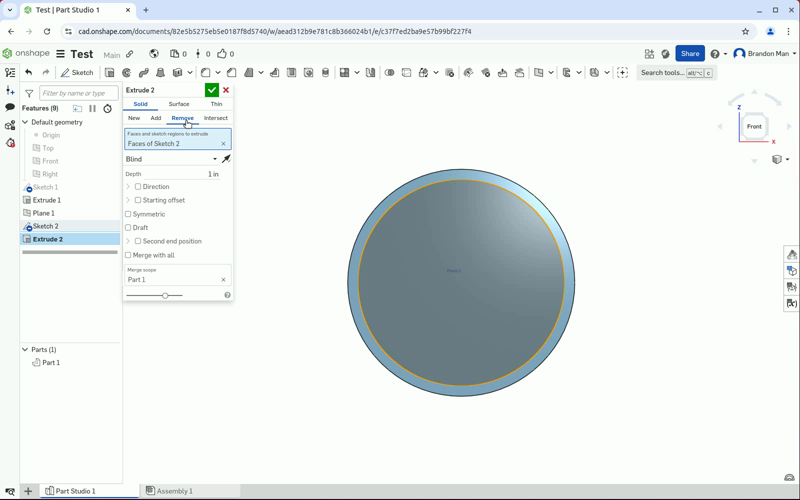
key(tab, 4)
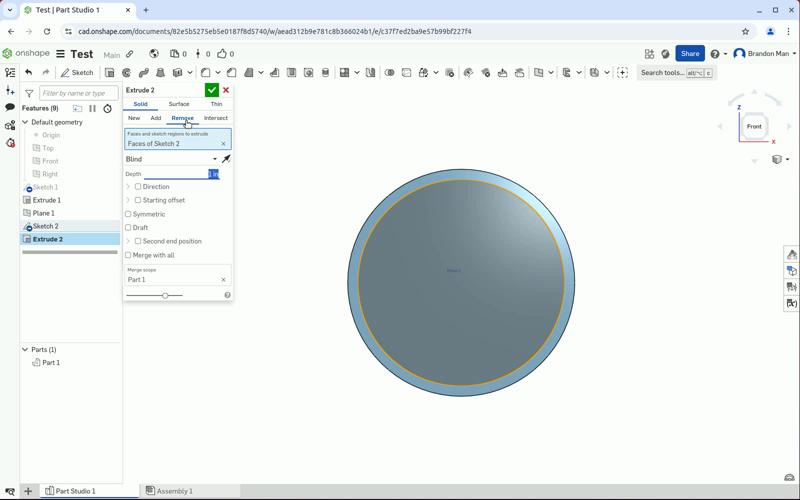
text(9.147)
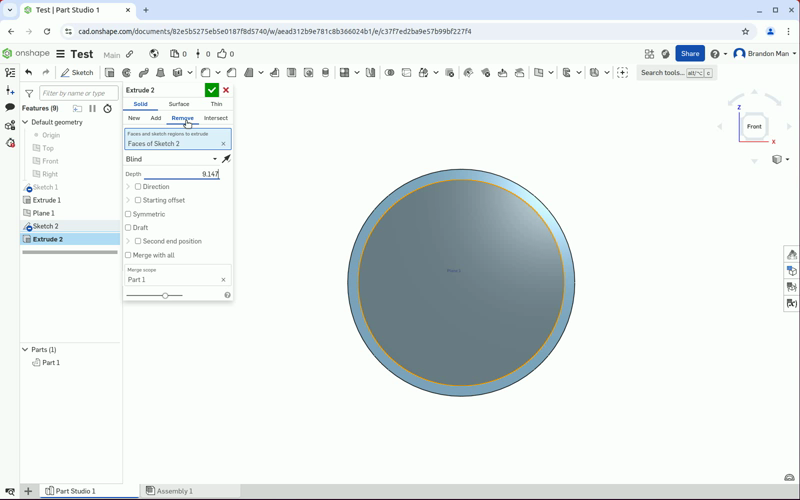
key(tab, 6)
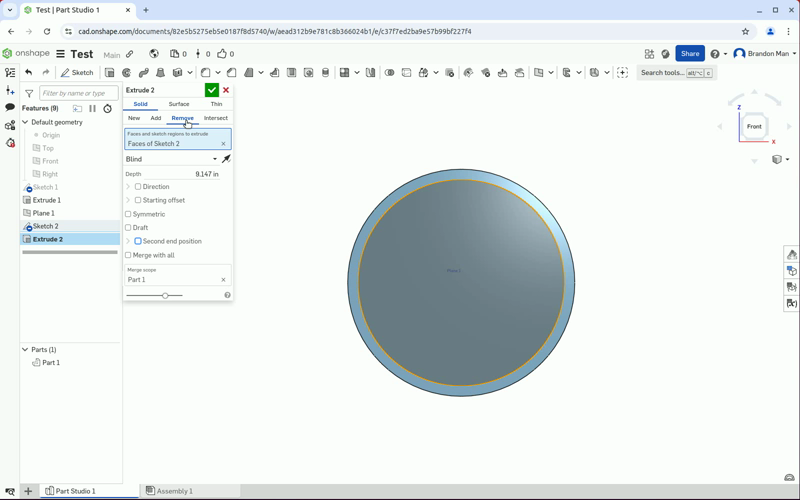
key(space)
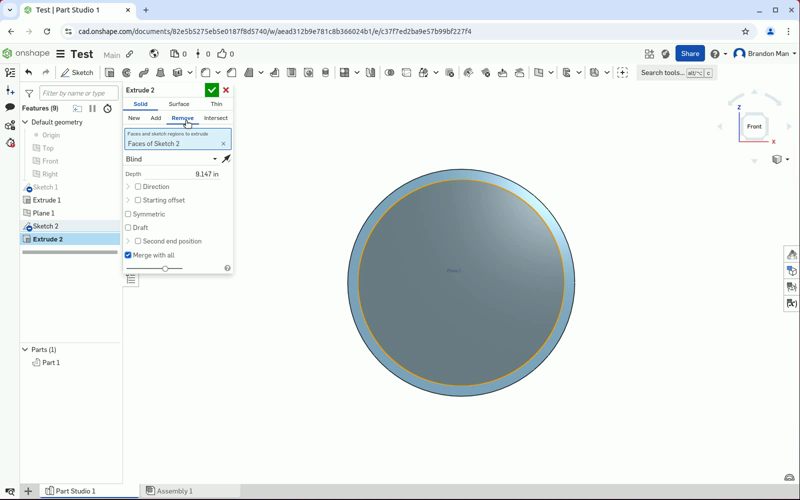
key(enter)
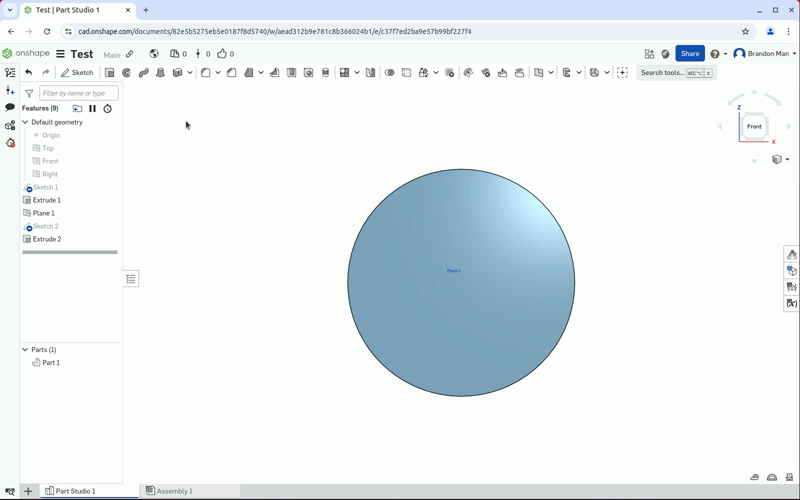
key(shift+h)
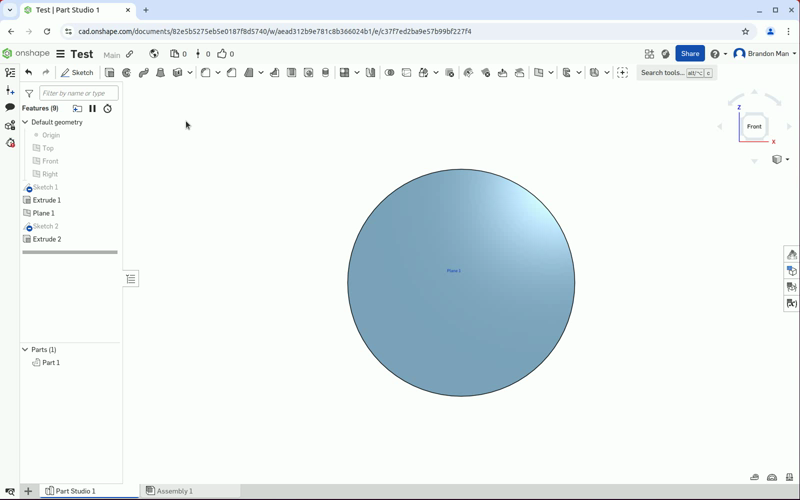
key(shift+h)
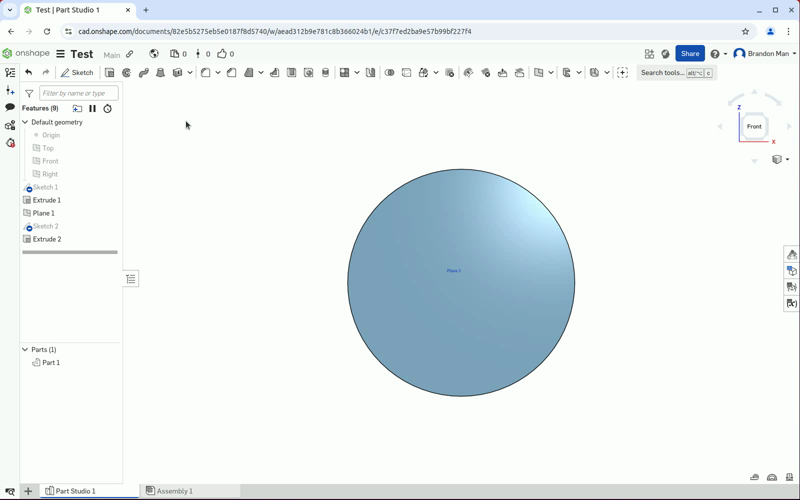
key(shift+7)
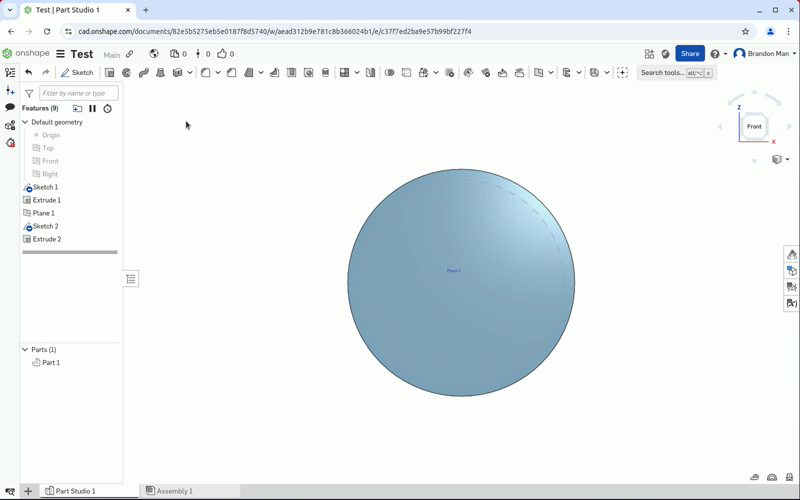
key(left, 2)
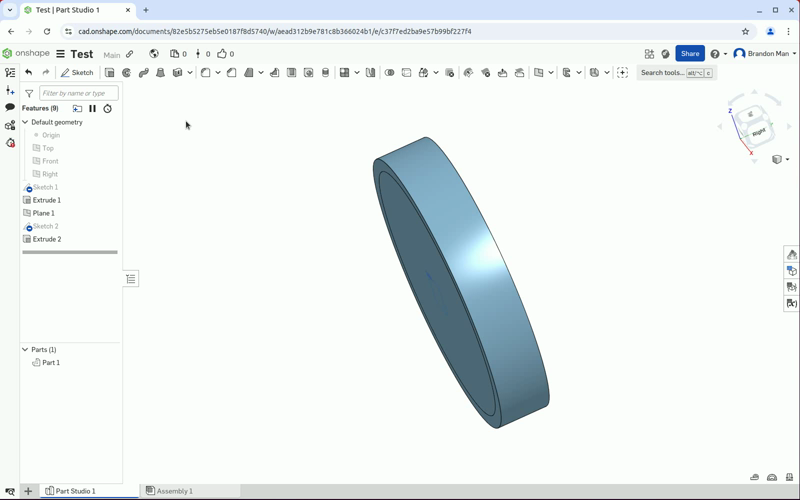
key(down, 2)
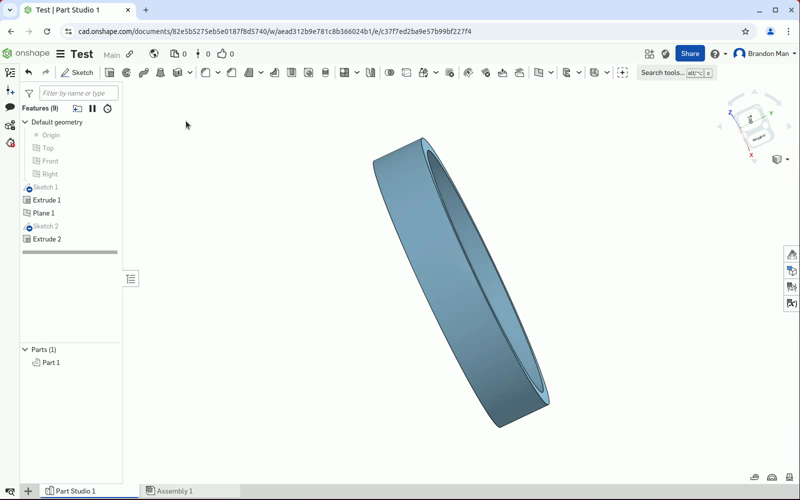
key(up, 2)
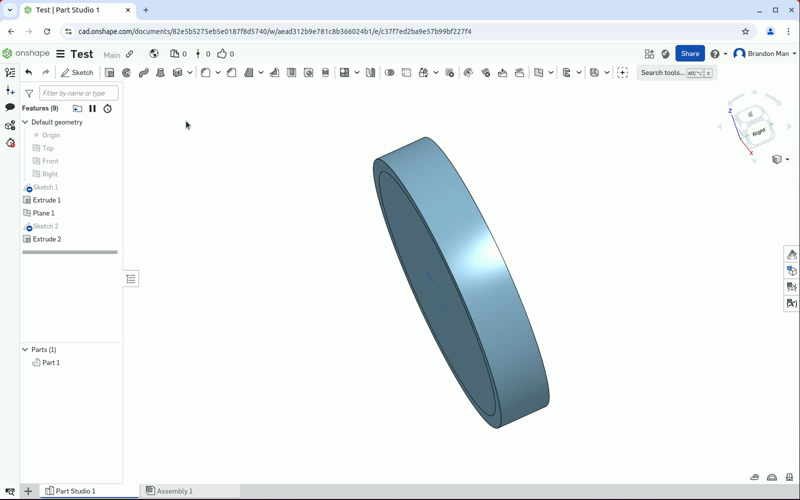
key(right, 2)
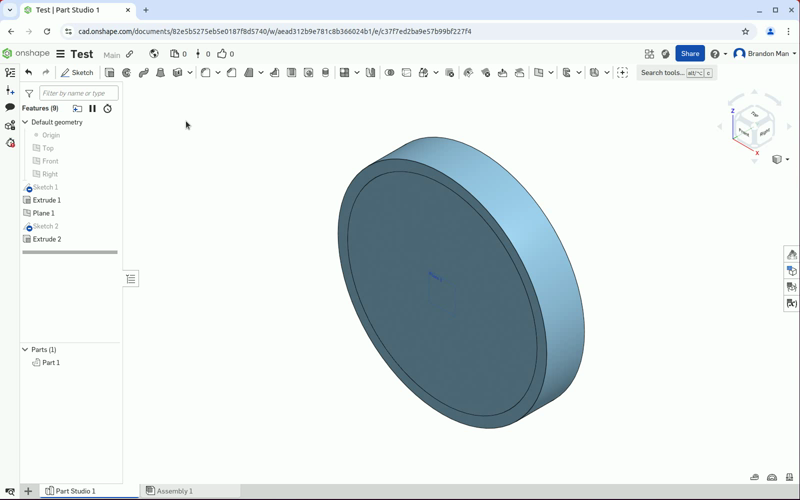
mouse_move(73, 189)
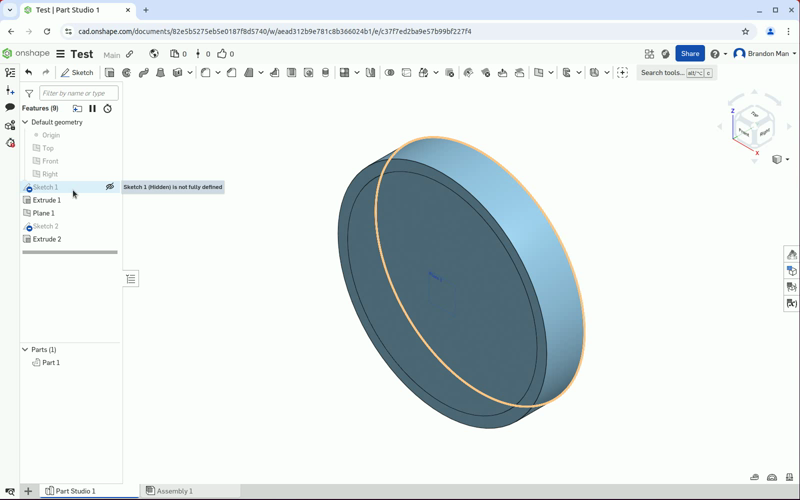
click(73, 189)